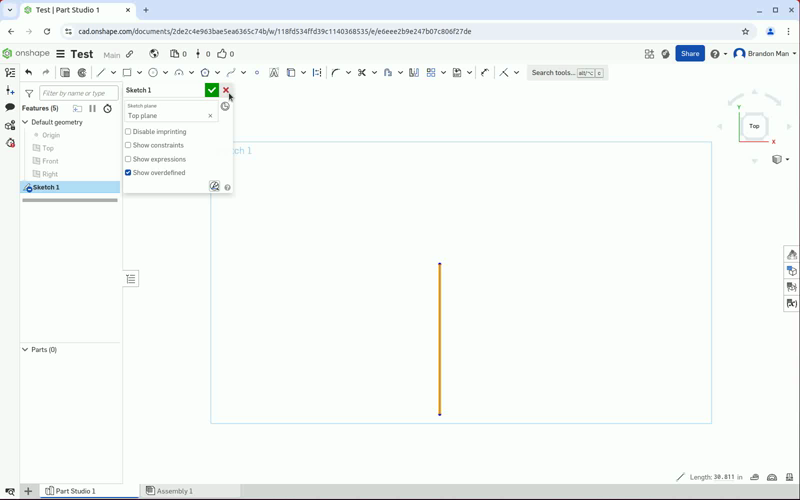
key(shift+h)
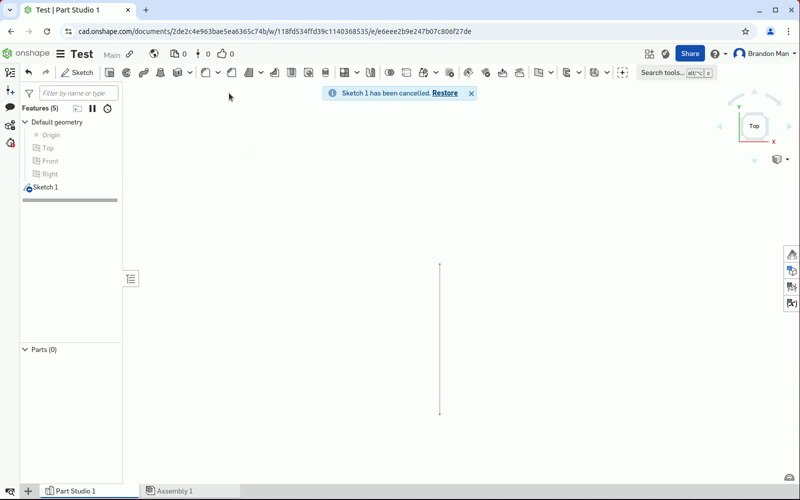
key(shift+s)
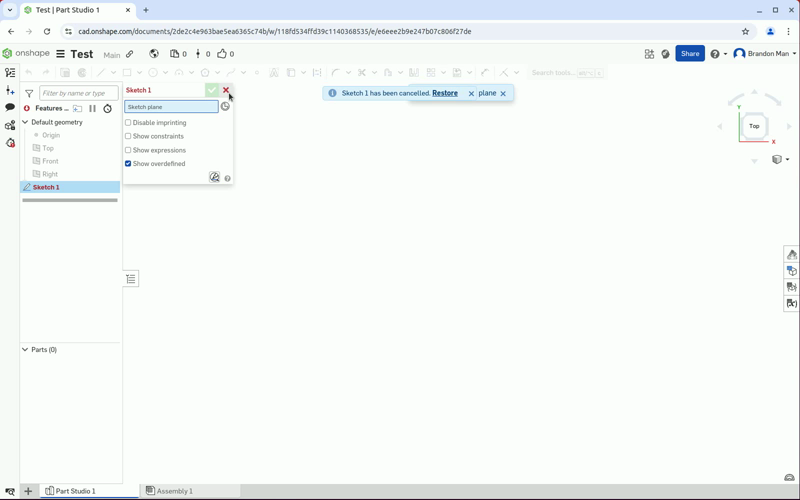
mouse_move(73, 150)
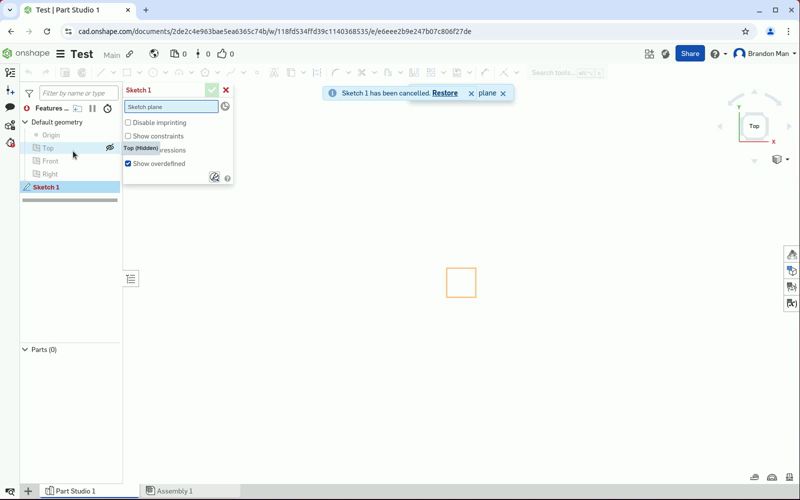
click(73, 150)
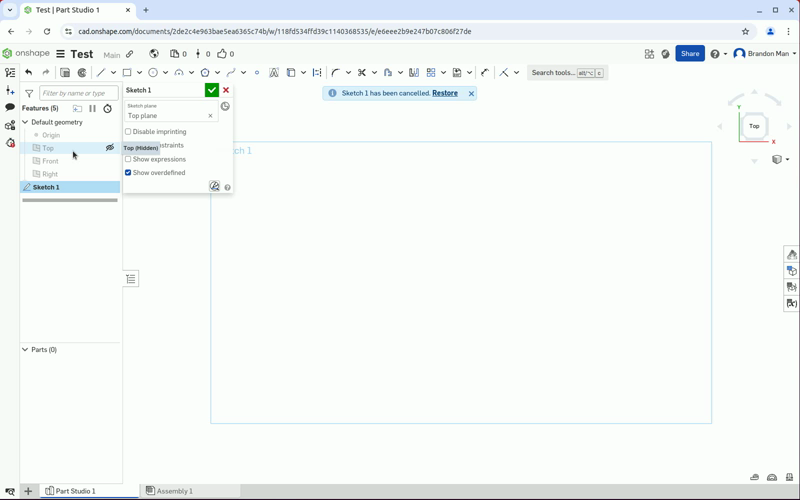
mouse_move(73, 352)
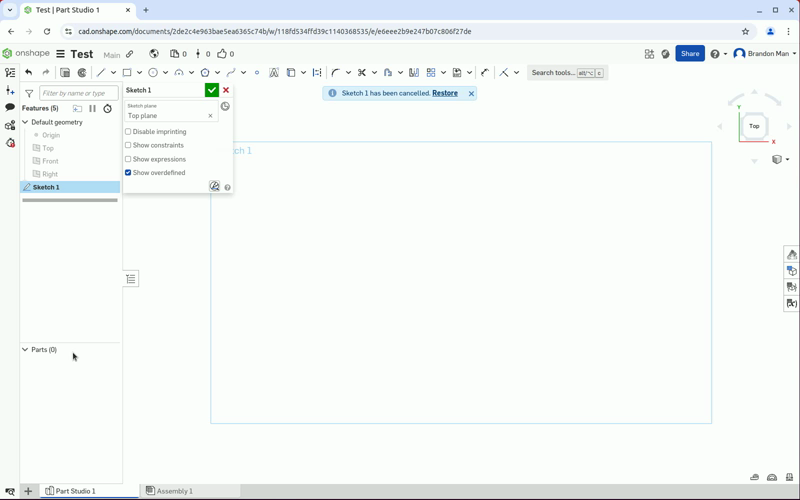
key(y)
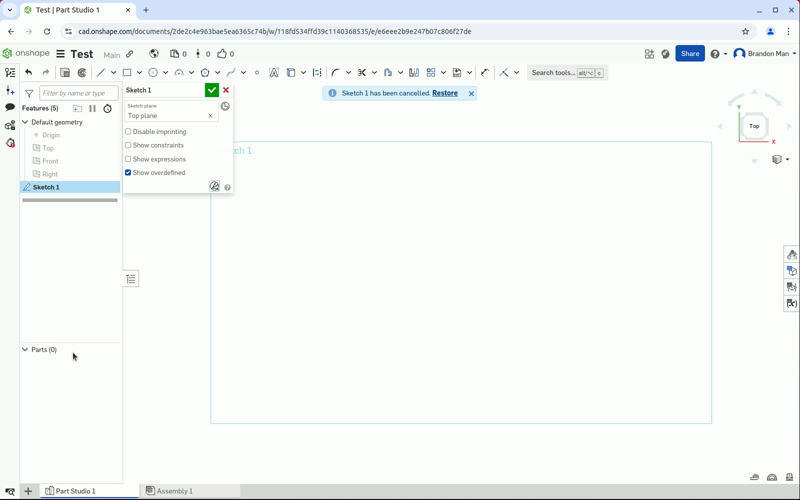
key(c)
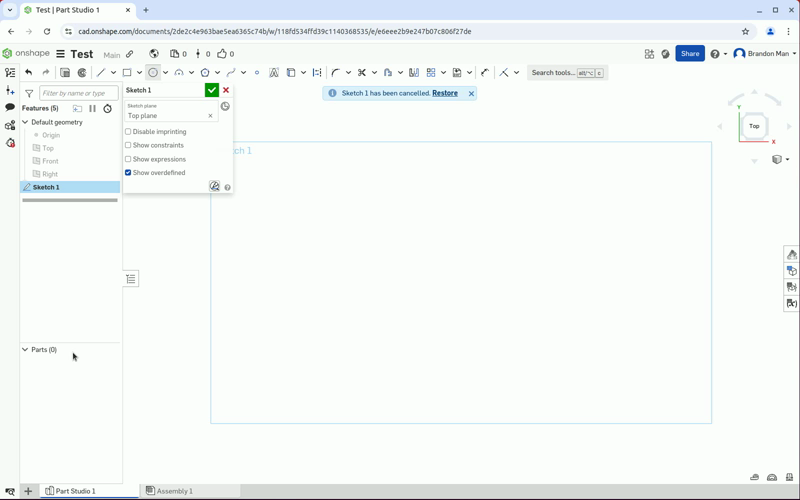
key_down(shift)
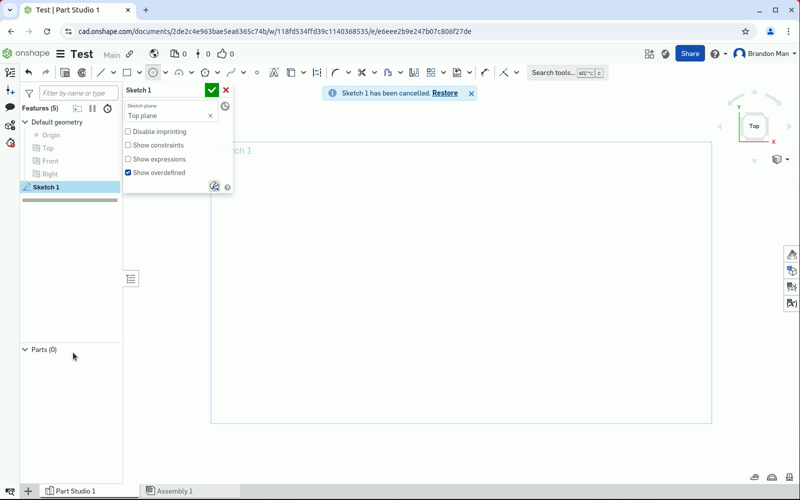
mouse_move(461, 282)
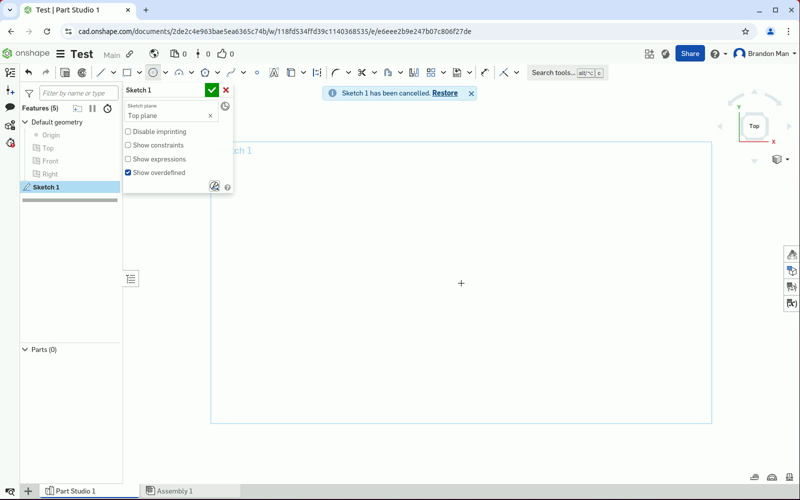
click(461, 282)
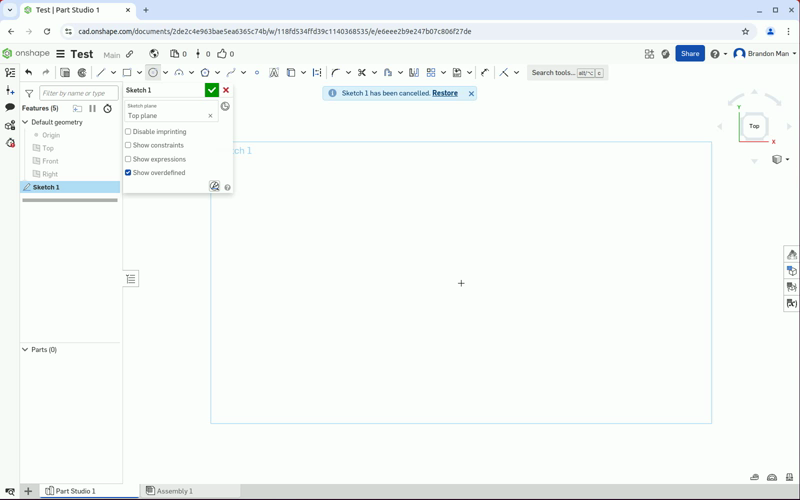
key_up(shift)
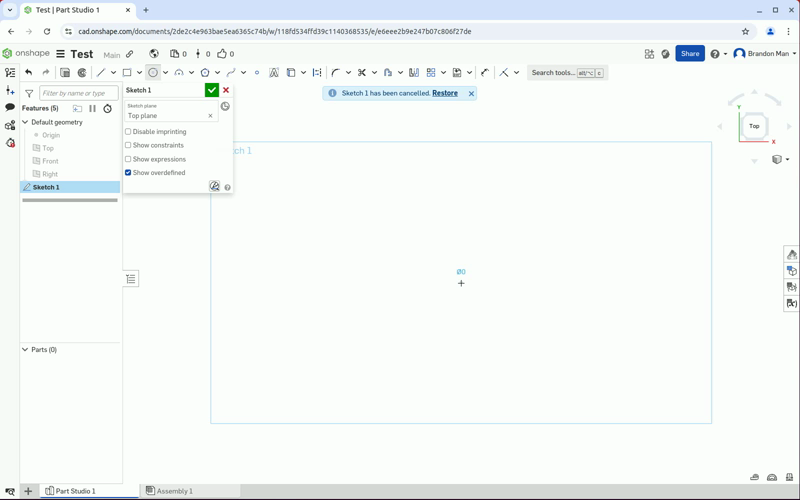
mouse_move(517, 282)
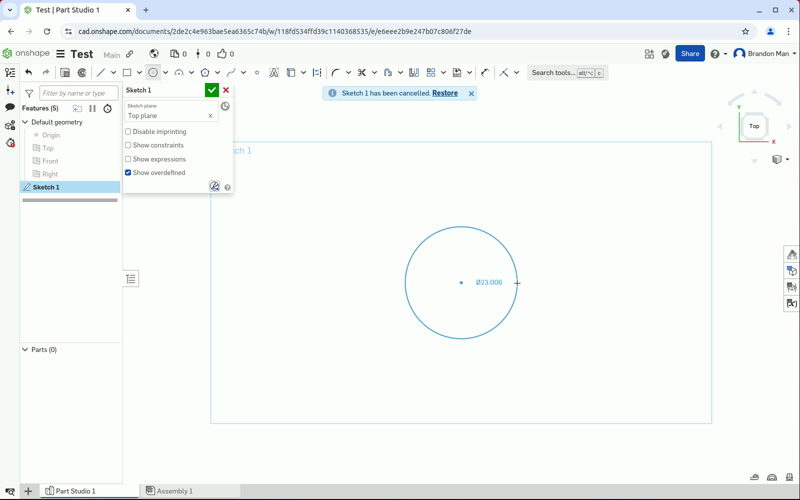
click(517, 282)
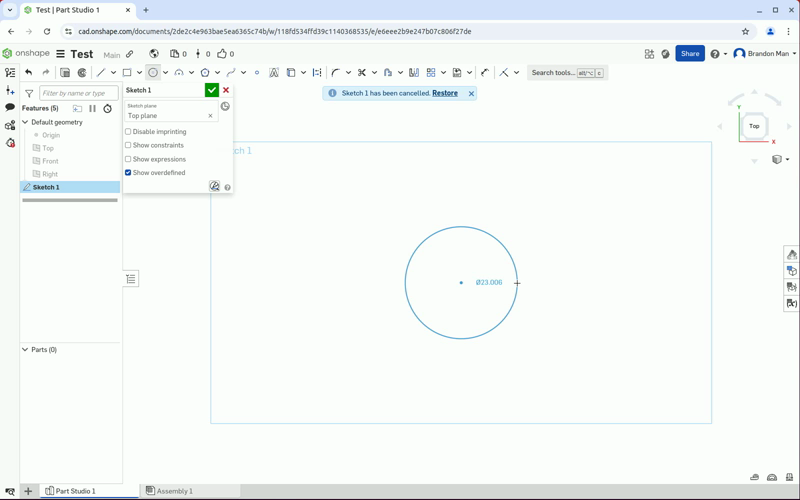
key(esc)
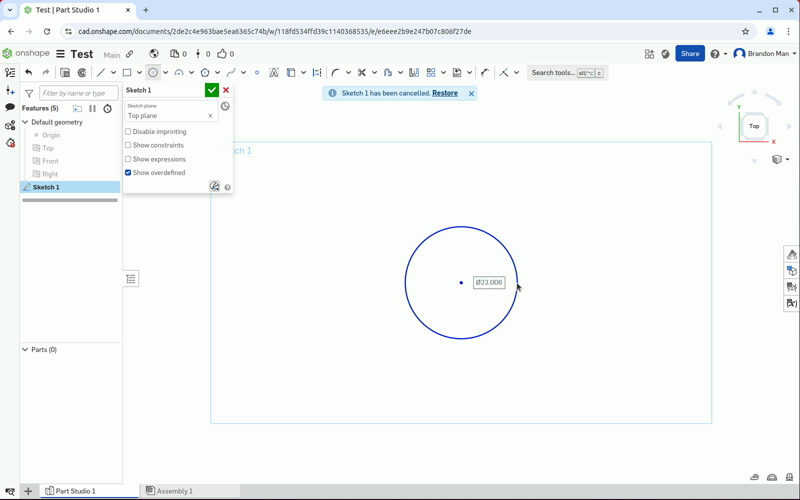
mouse_move(473, 270)
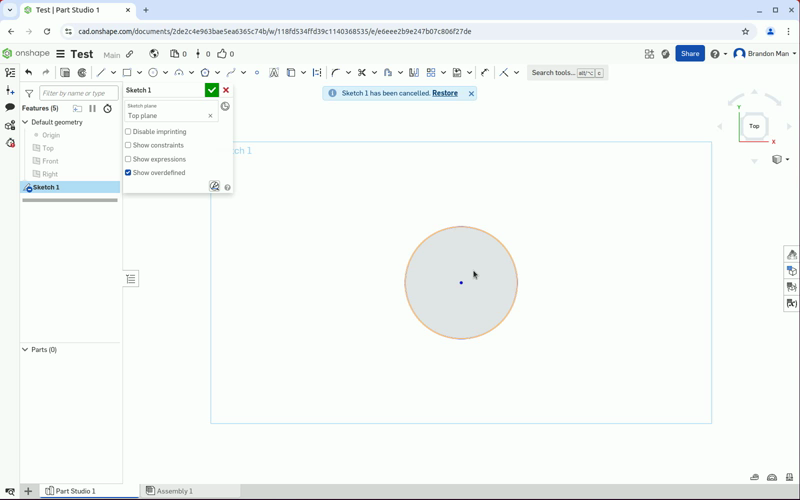
click(473, 270)
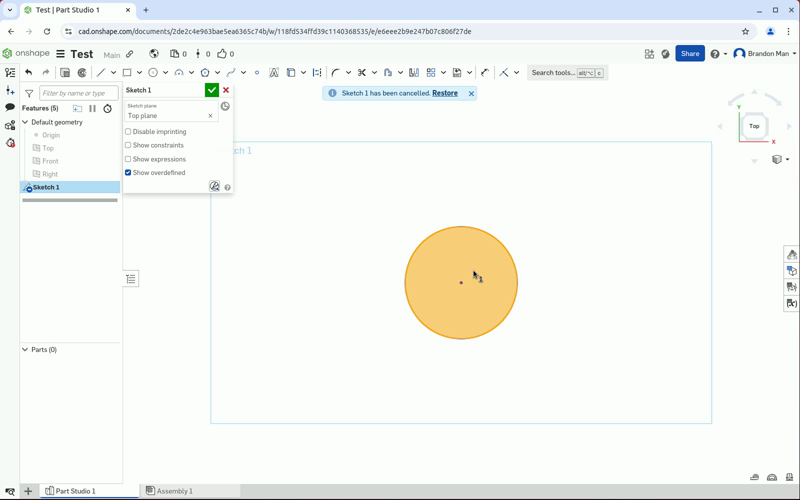
mouse_move(73, 352)
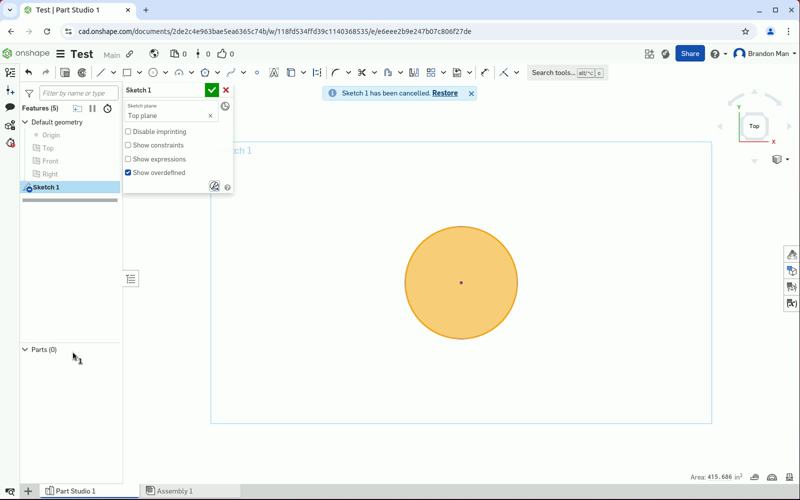
key(shift+y)
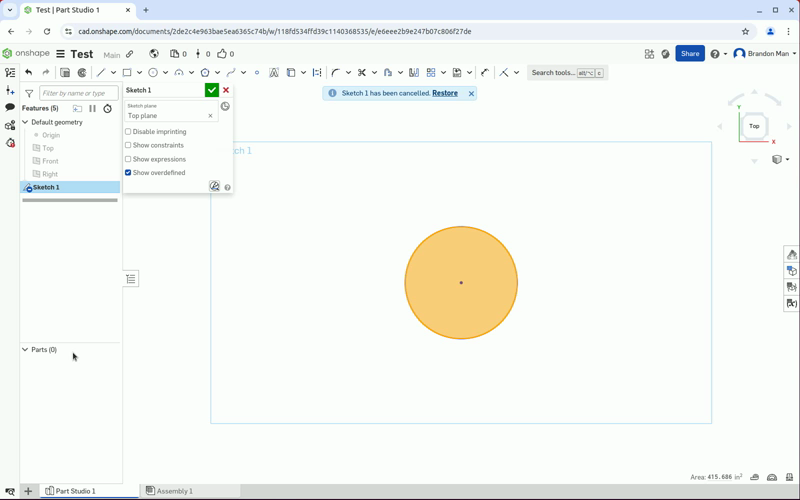
key(shift+e)
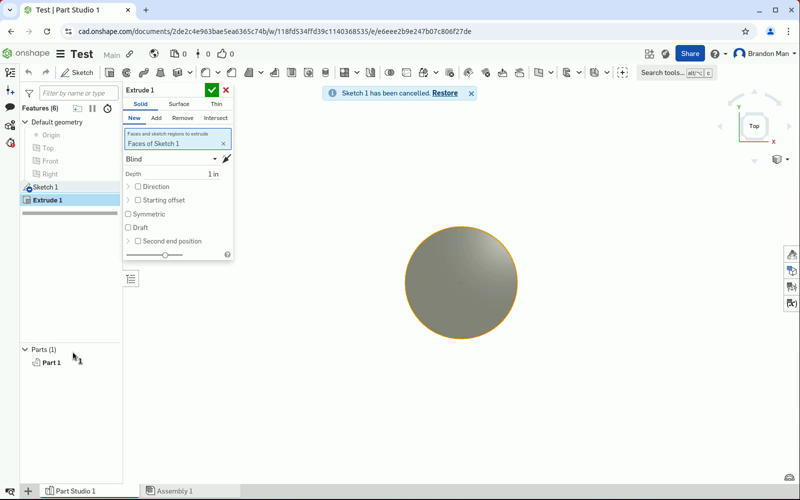
mouse_move(143, 106)
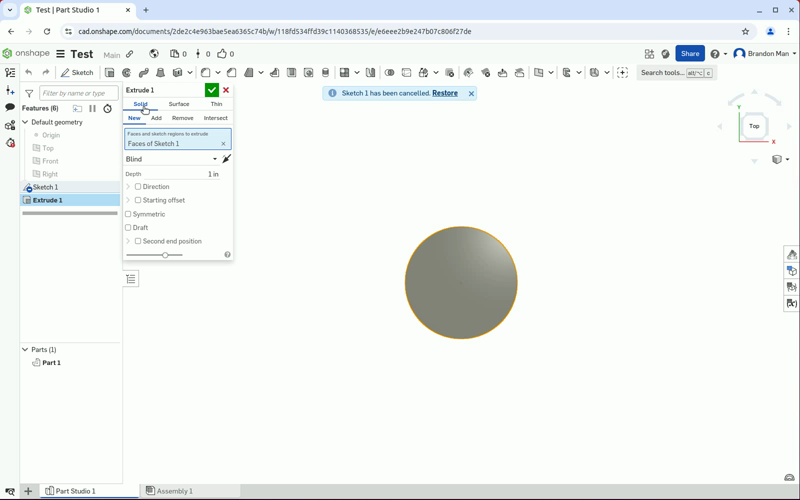
click(143, 106)
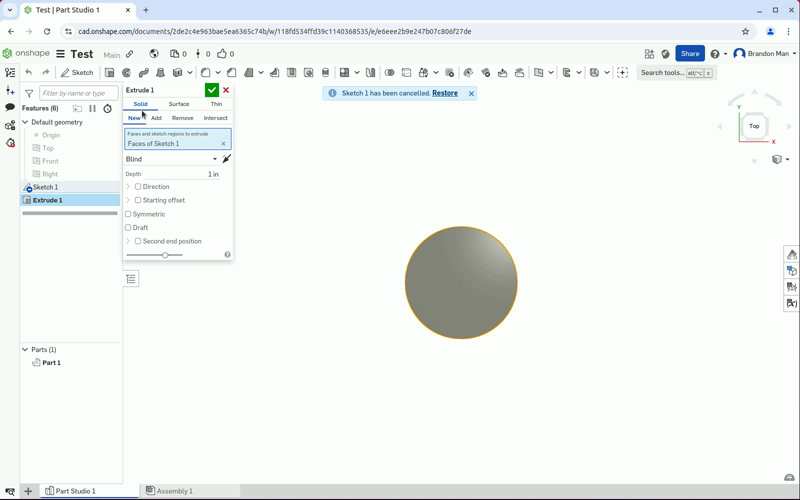
mouse_move(137, 120)
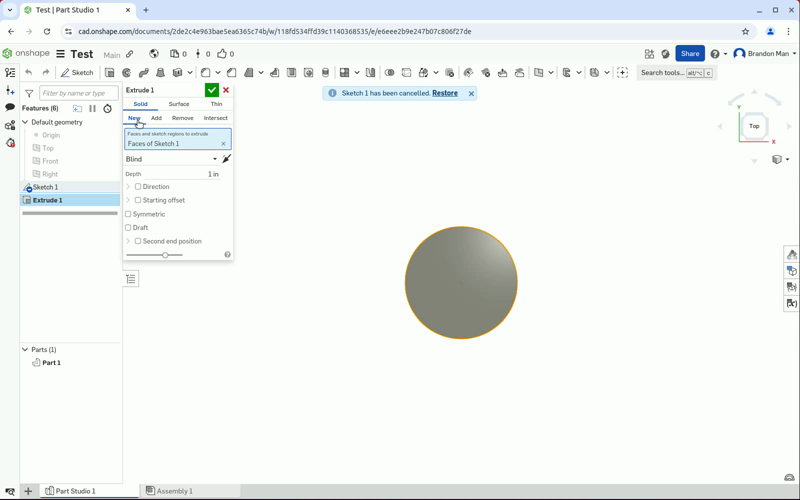
click(137, 120)
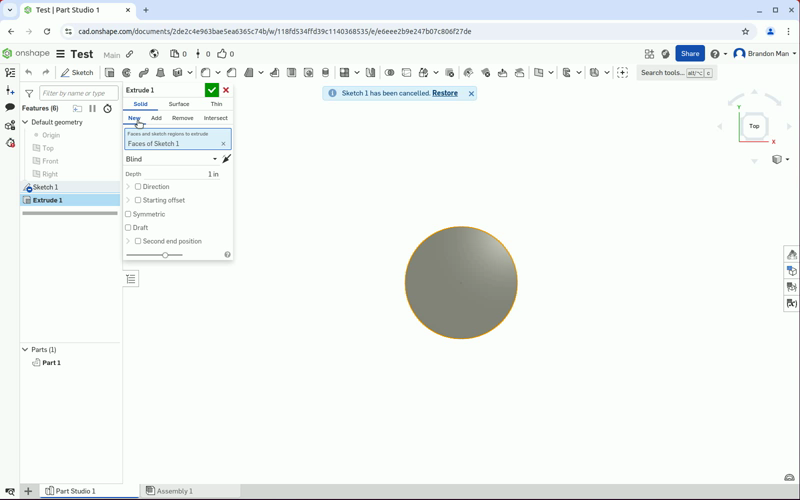
key(tab, 4)
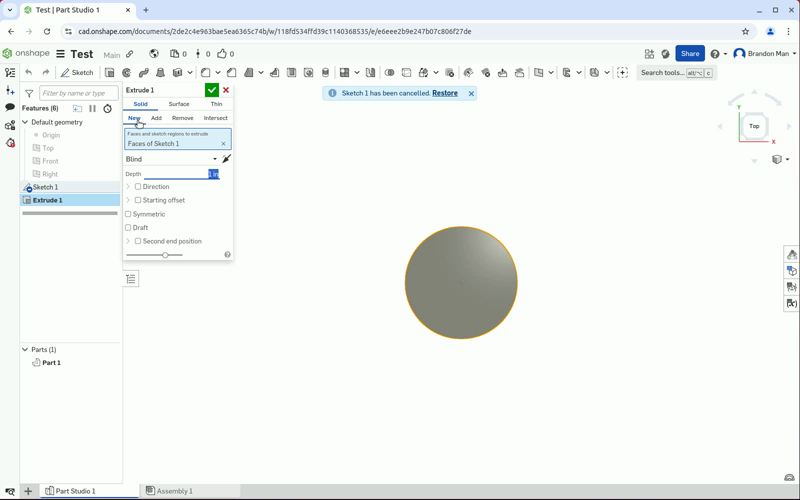
text(23.108)
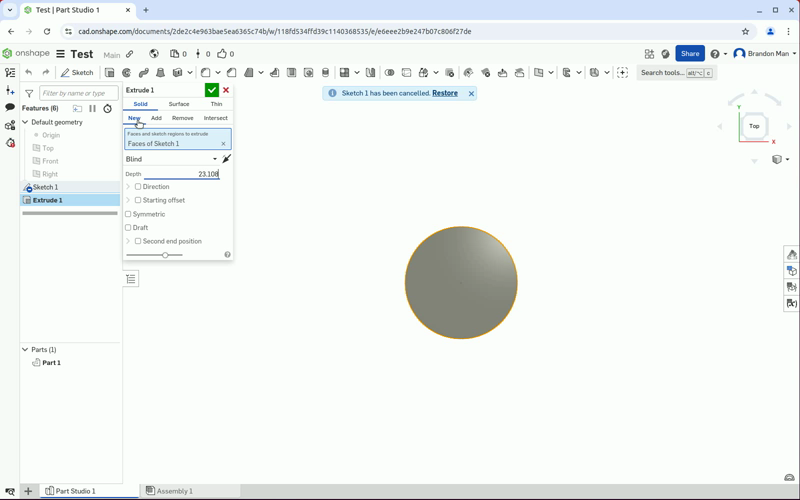
key(enter)
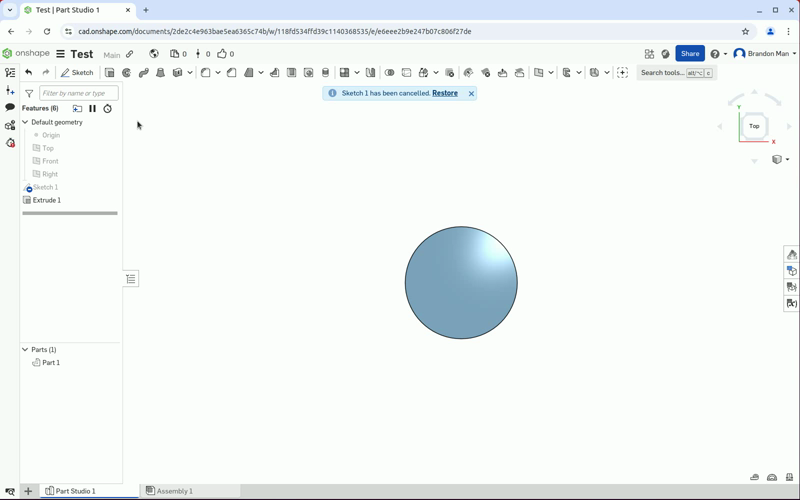
key(shift+h)
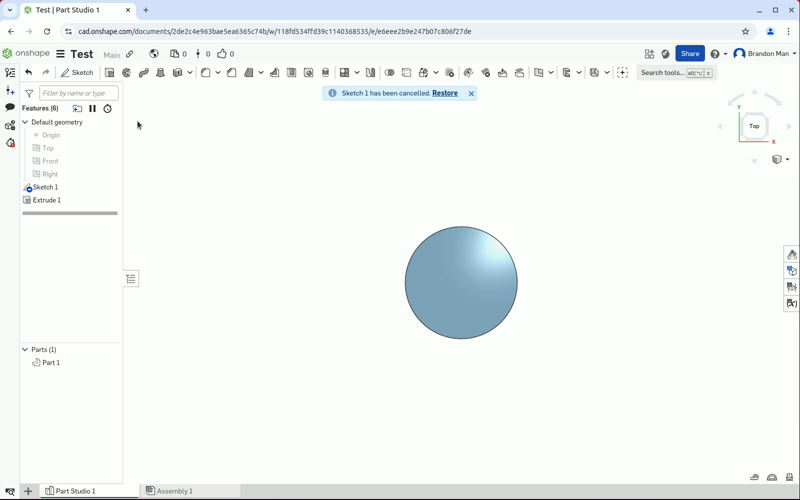
key(shift+h)
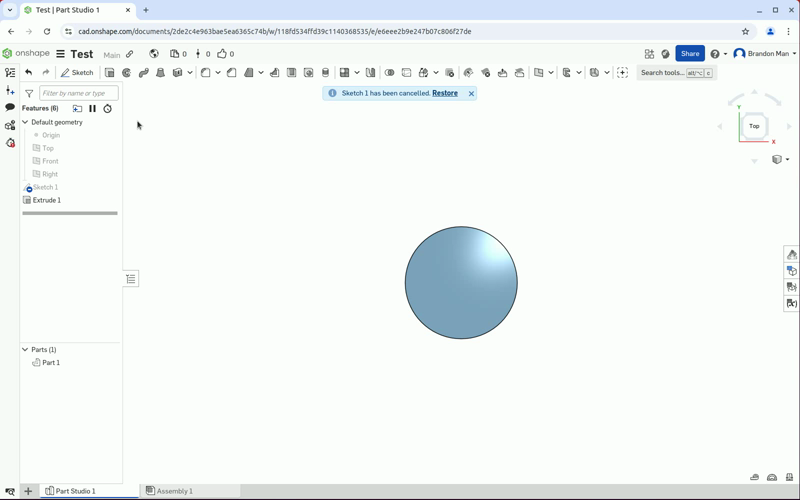
mouse_move(73, 189)
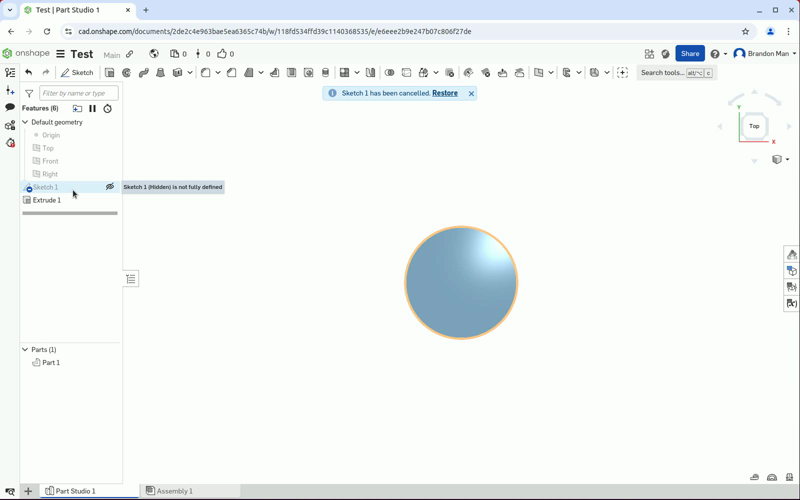
click(73, 189)
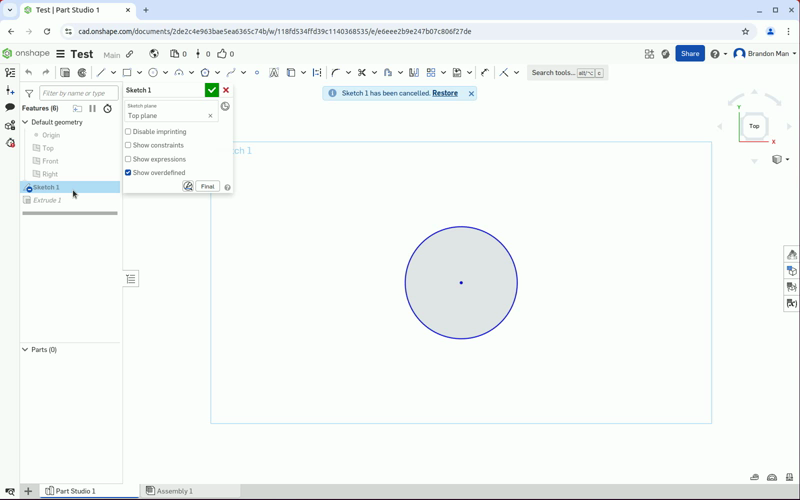
mouse_move(229, 92)
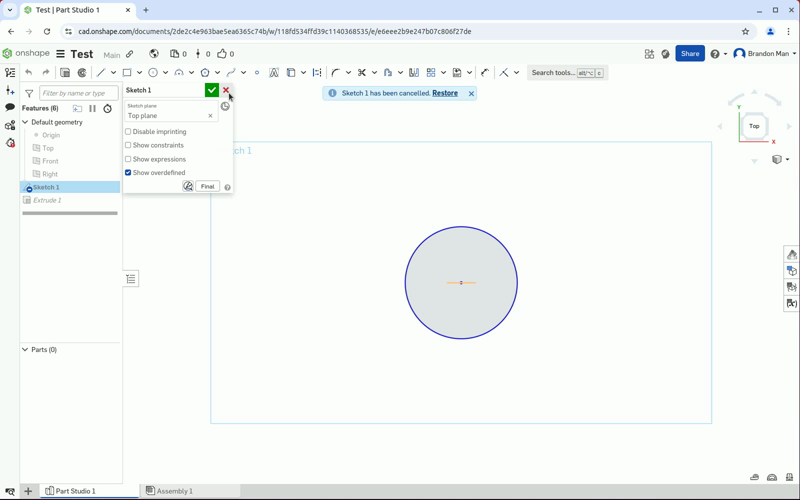
click(229, 92)
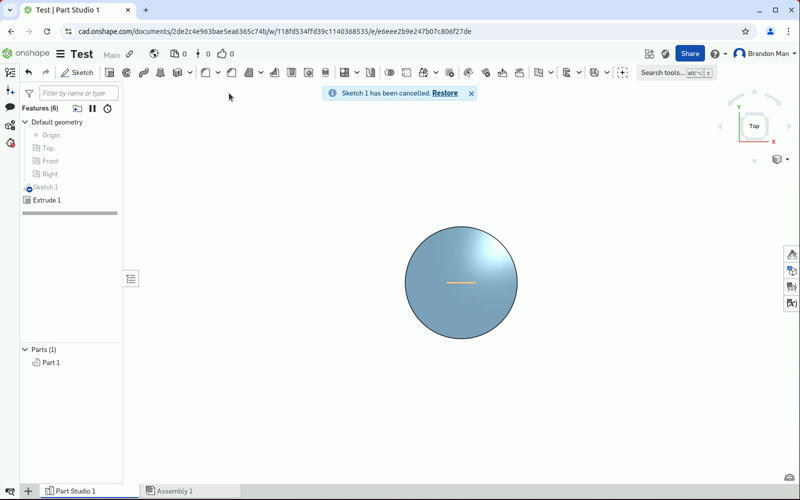
mouse_move(541, 75)
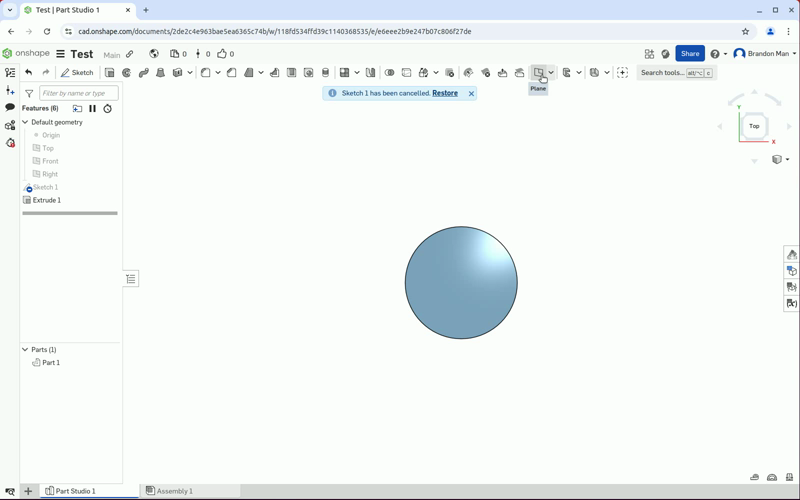
click(541, 75)
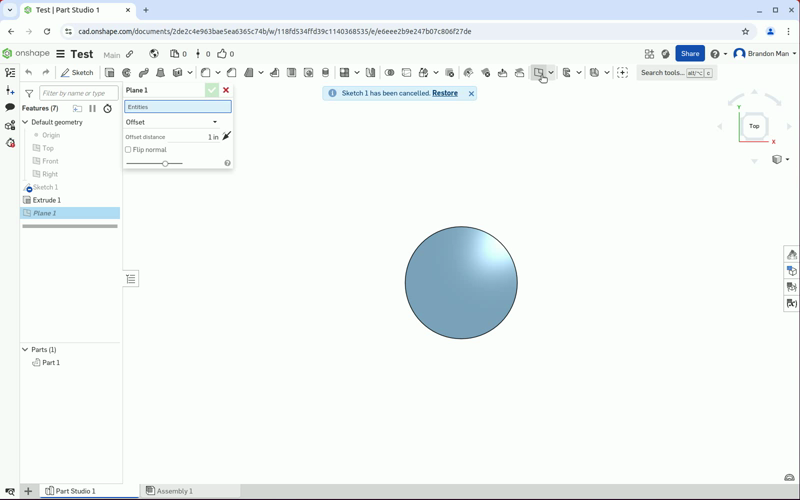
mouse_move(73, 150)
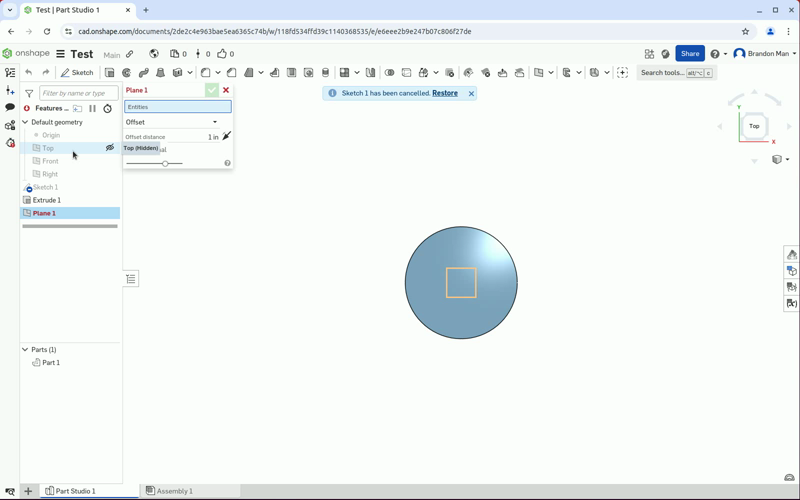
click(73, 150)
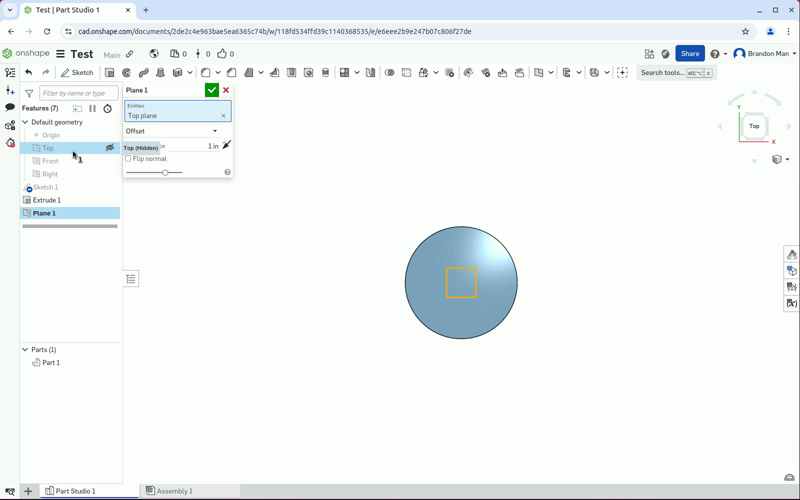
key(tab, 2)
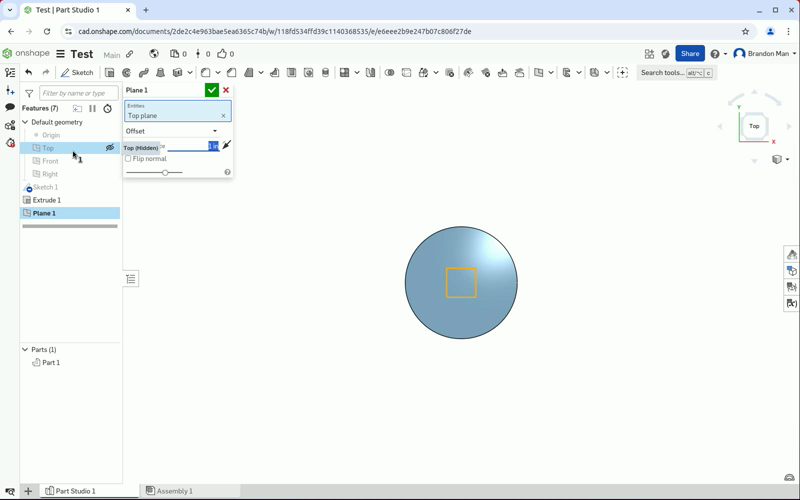
text(23.108)
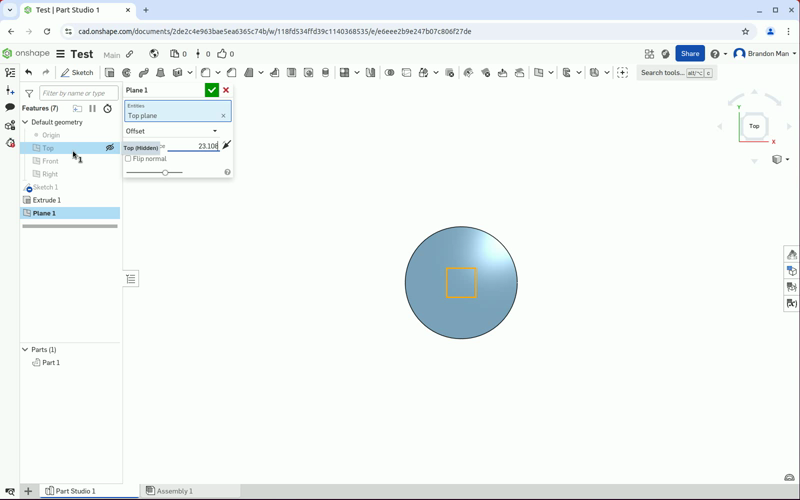
key(enter, 2)
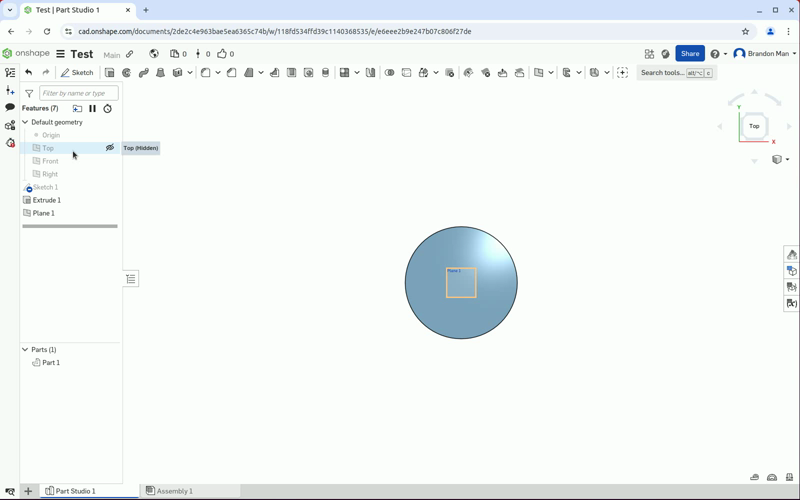
key(shift+s)
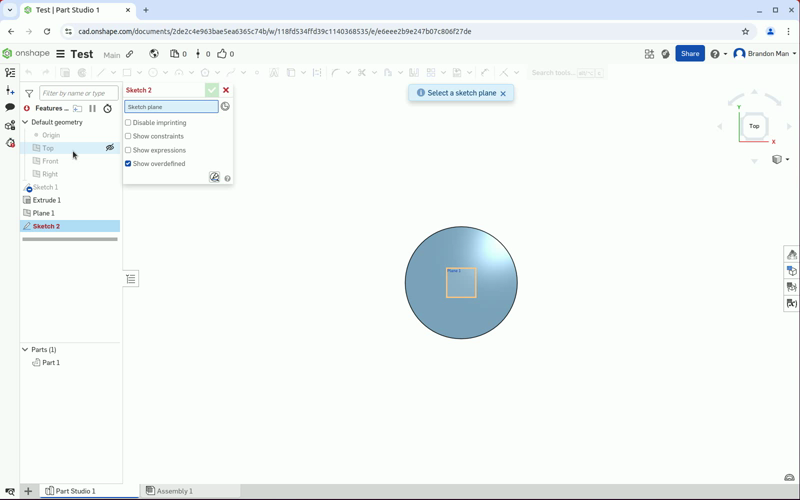
mouse_move(73, 215)
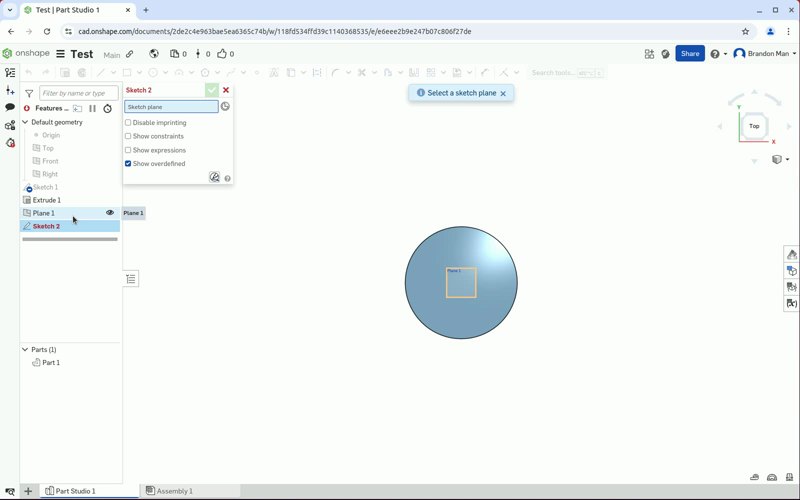
click(73, 215)
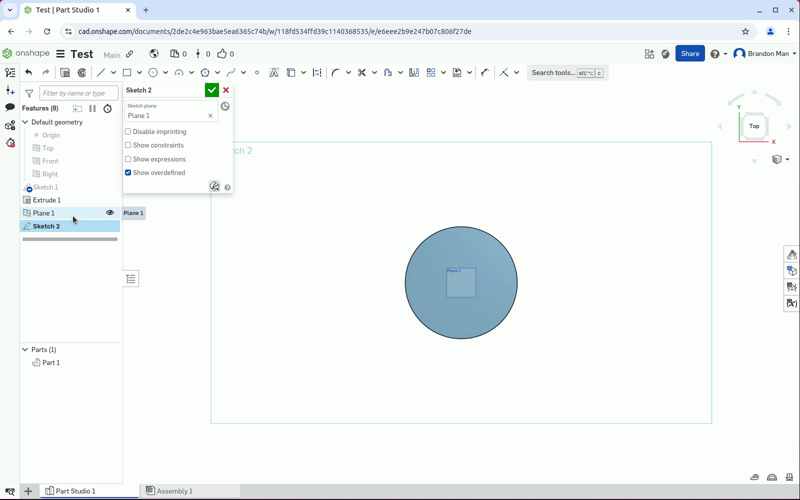
mouse_move(73, 352)
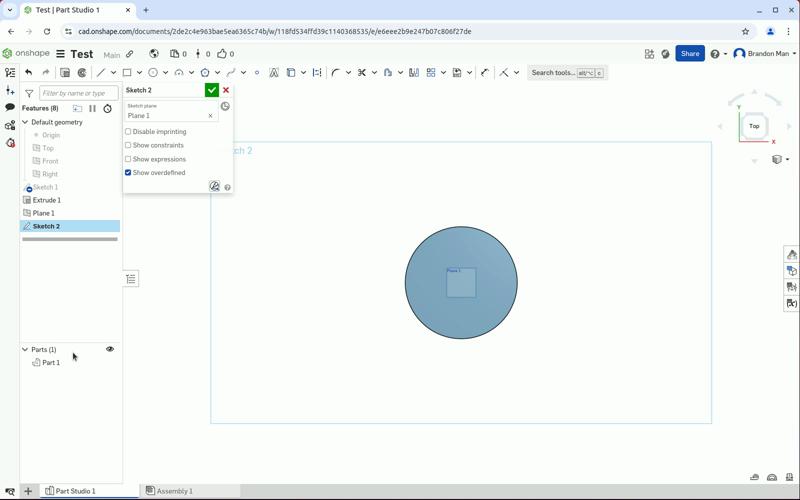
key(y)
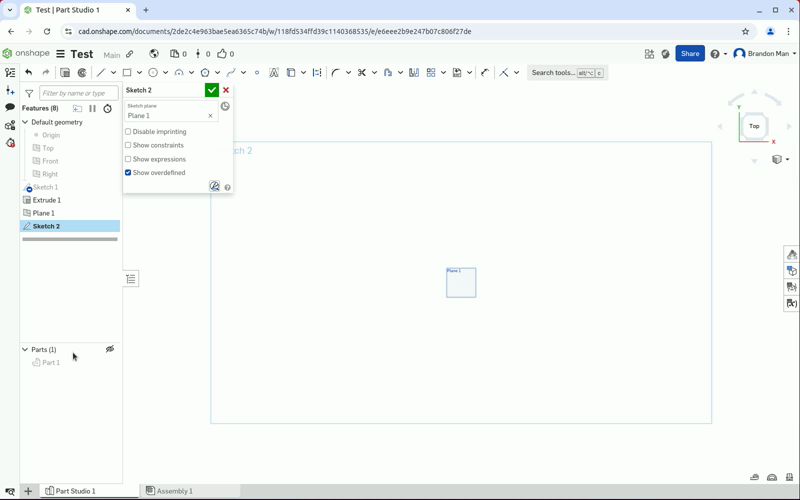
key(c)
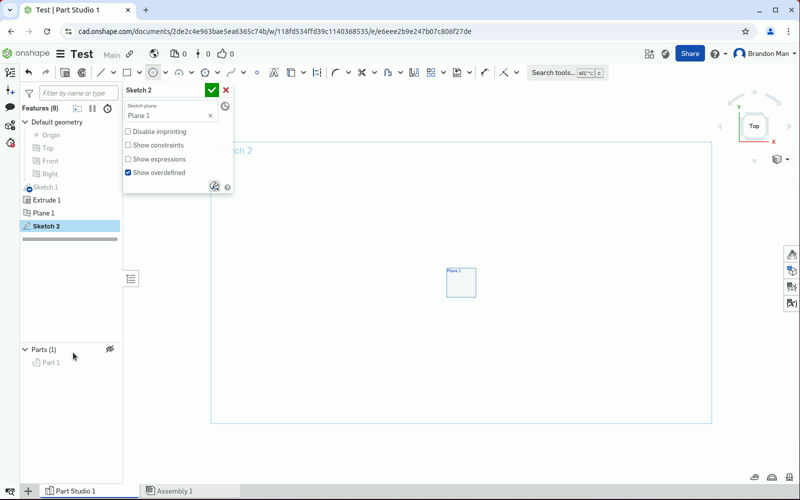
key_down(shift)
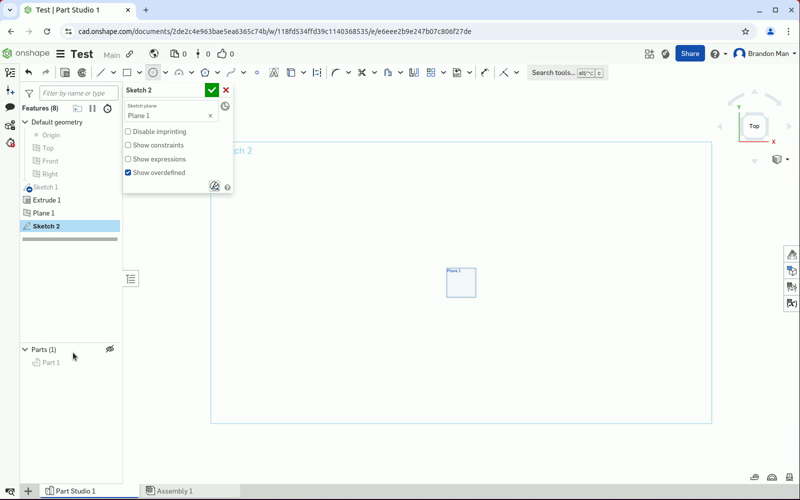
mouse_move(461, 282)
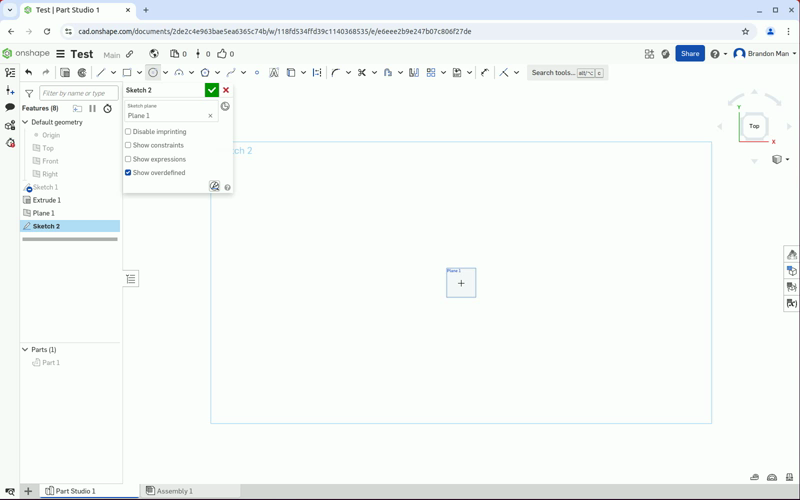
click(461, 282)
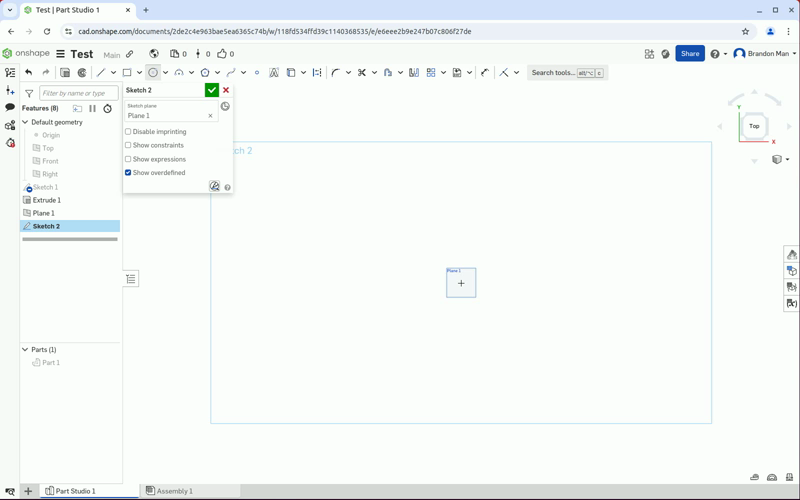
key_up(shift)
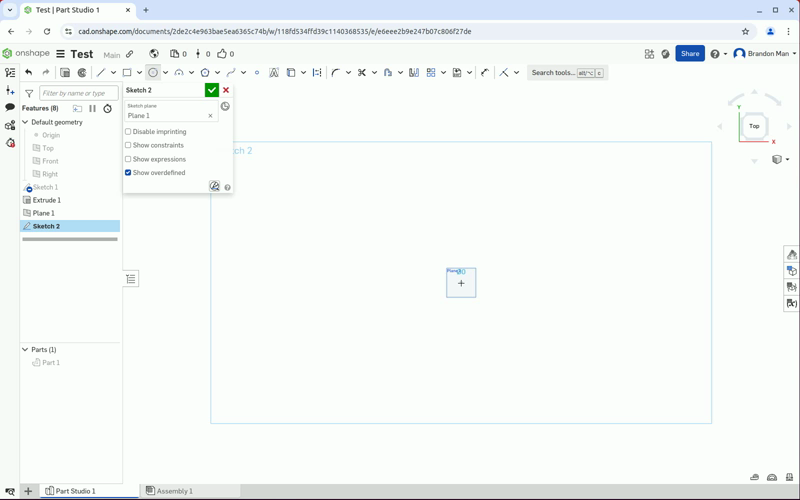
mouse_move(516, 282)
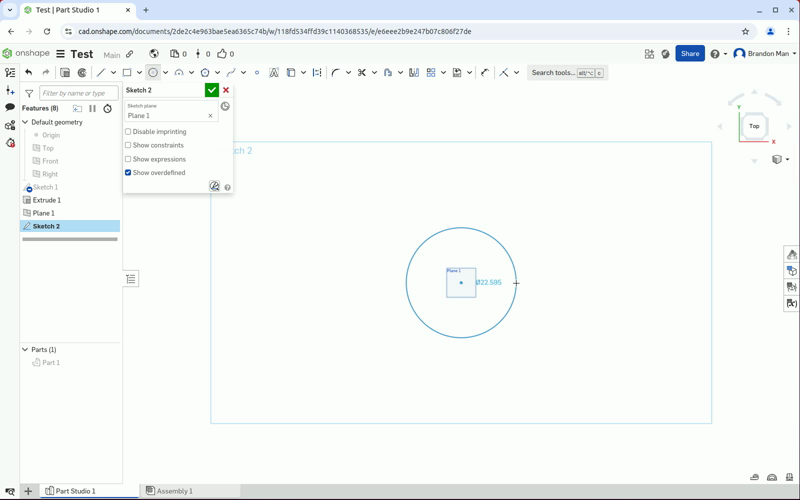
click(516, 282)
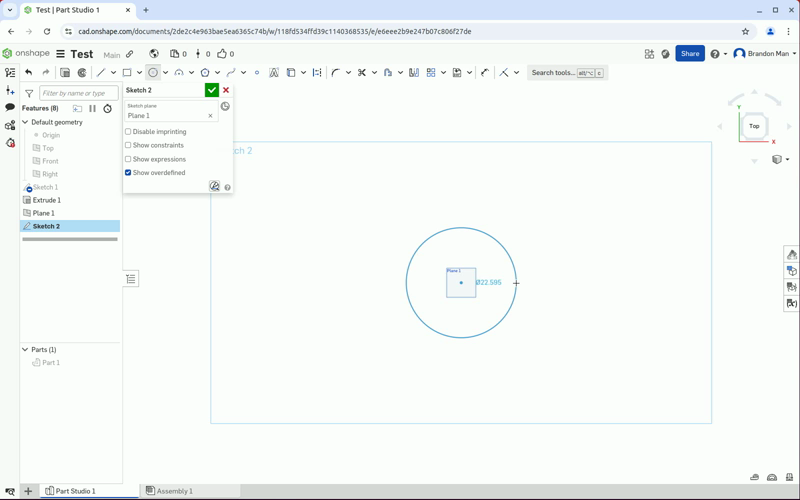
key(esc)
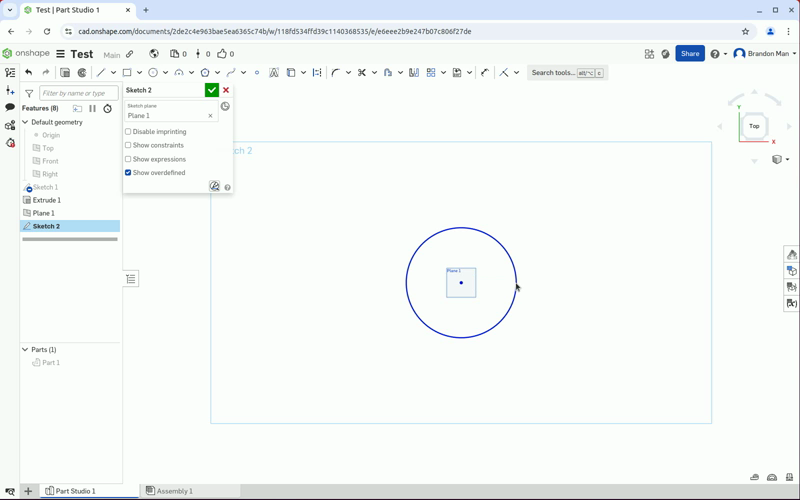
mouse_move(491, 263)
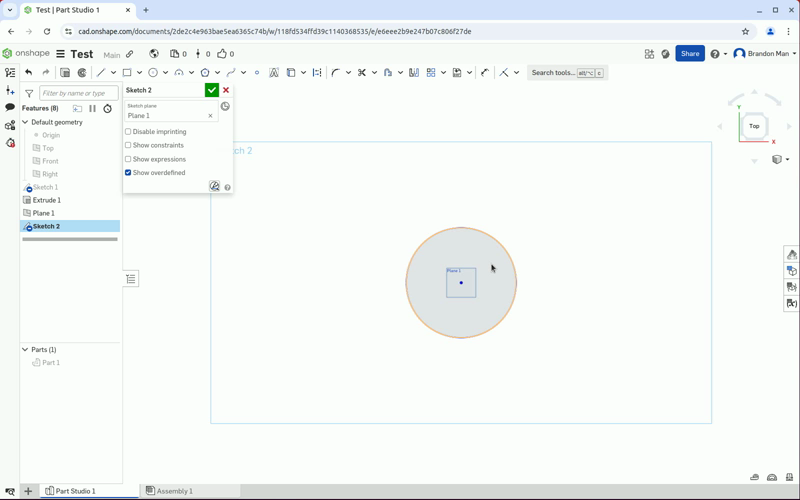
click(491, 263)
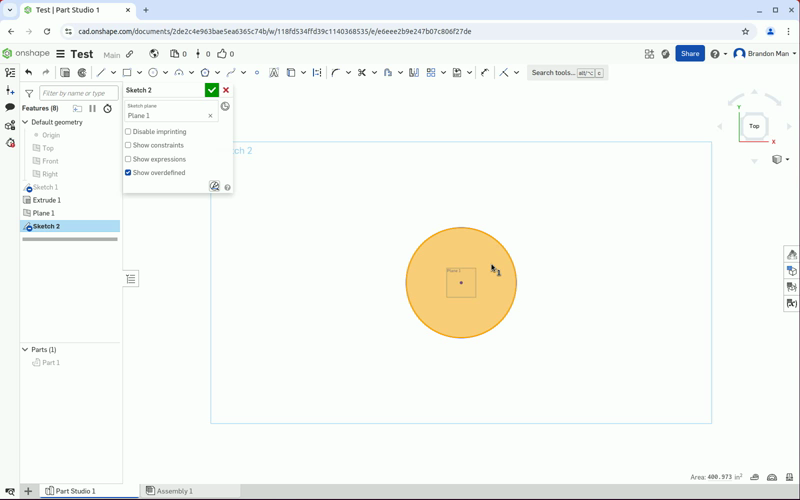
mouse_move(73, 352)
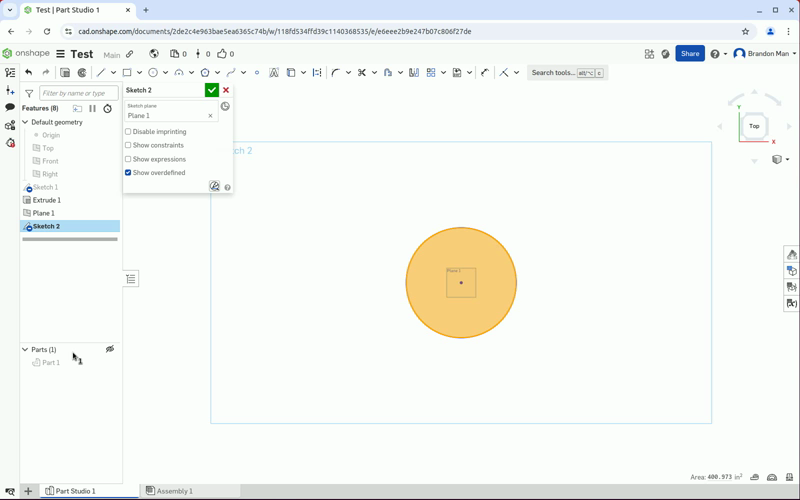
key(shift+y)
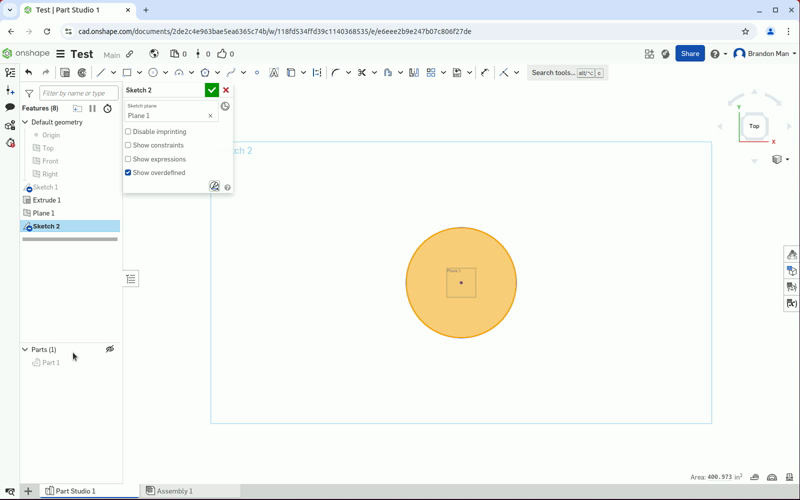
key(shift+e)
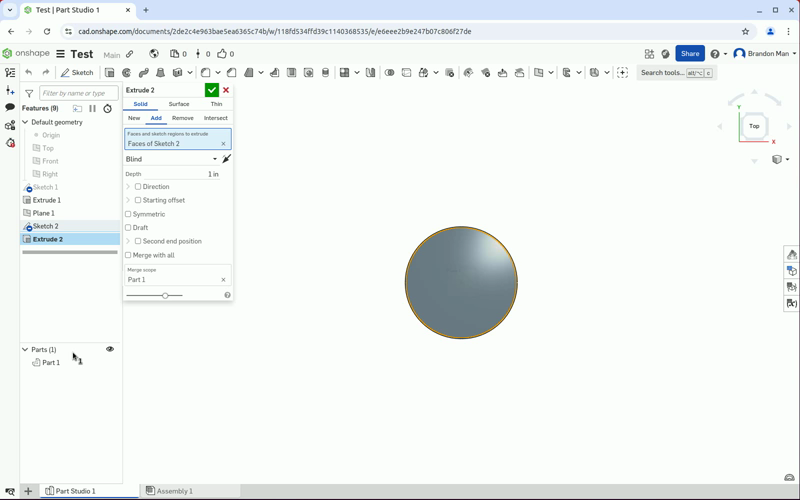
mouse_move(143, 106)
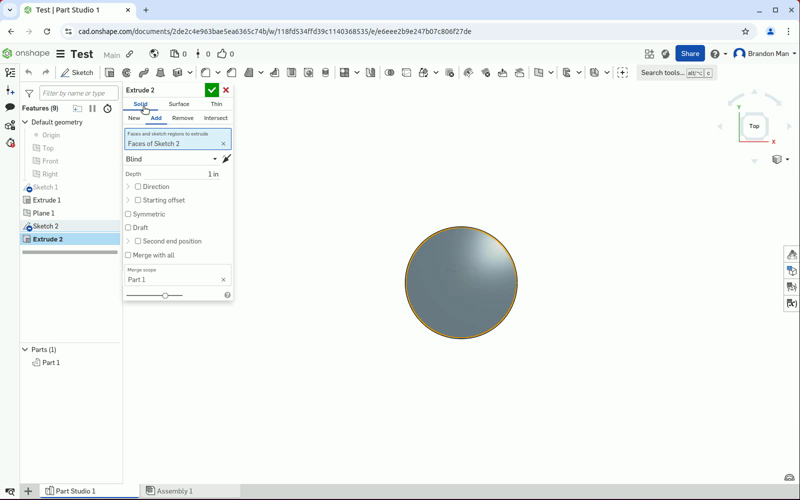
click(143, 106)
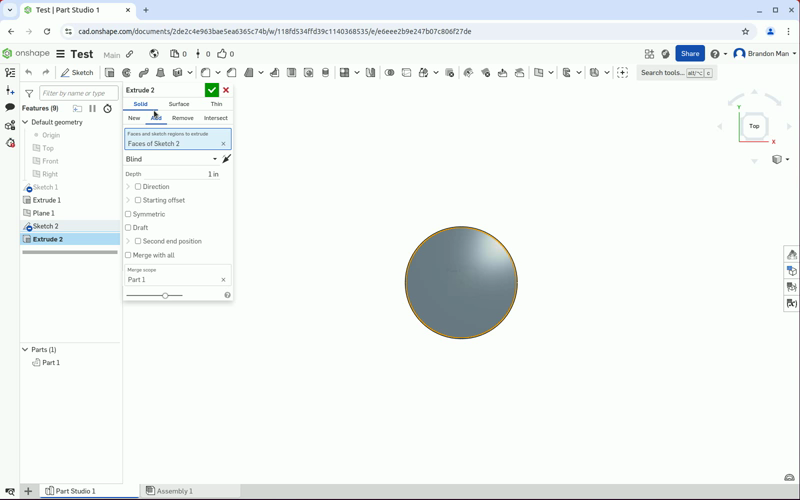
mouse_move(186, 120)
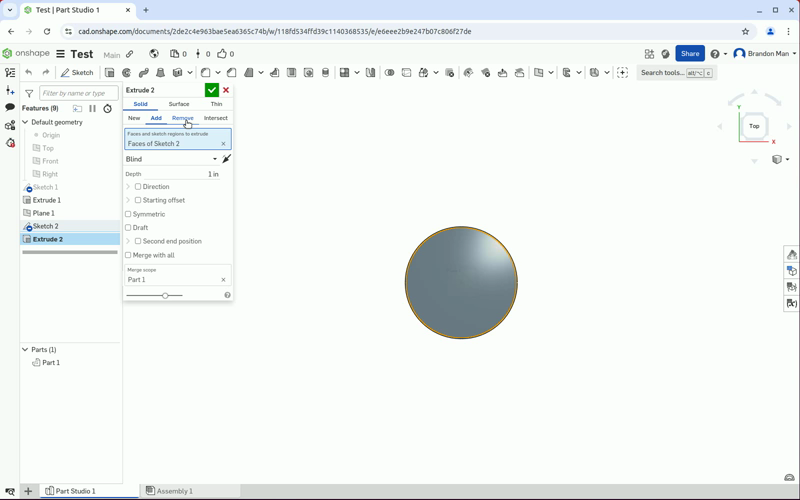
click(186, 120)
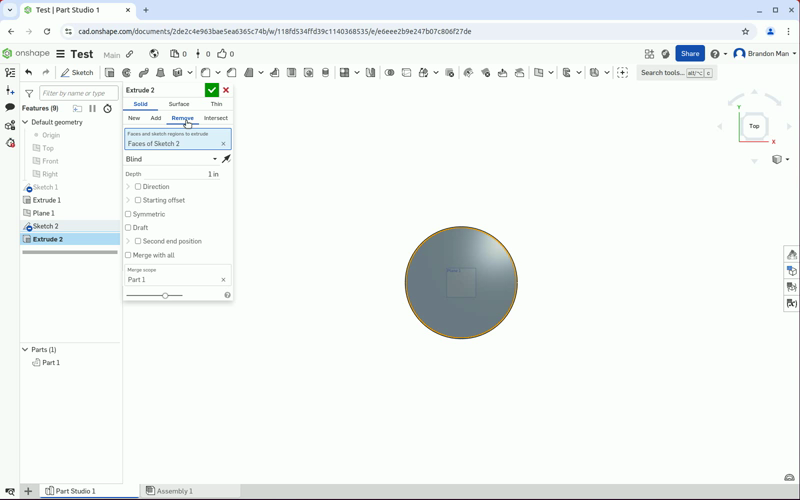
key(tab, 4)
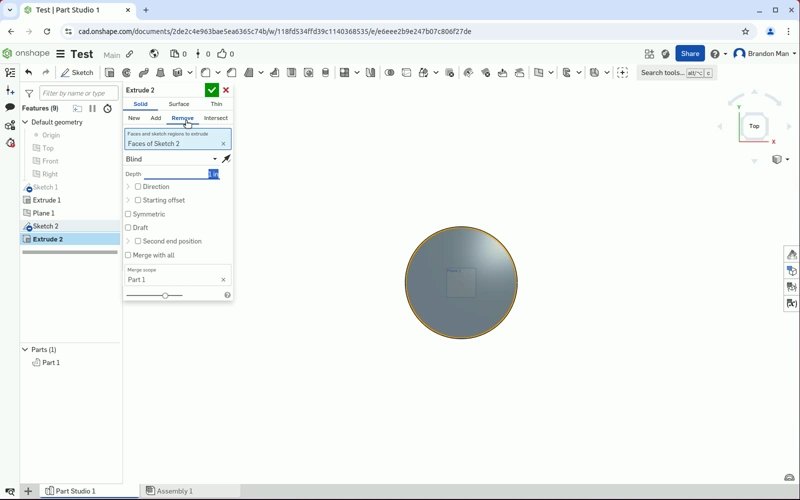
text(22.145)
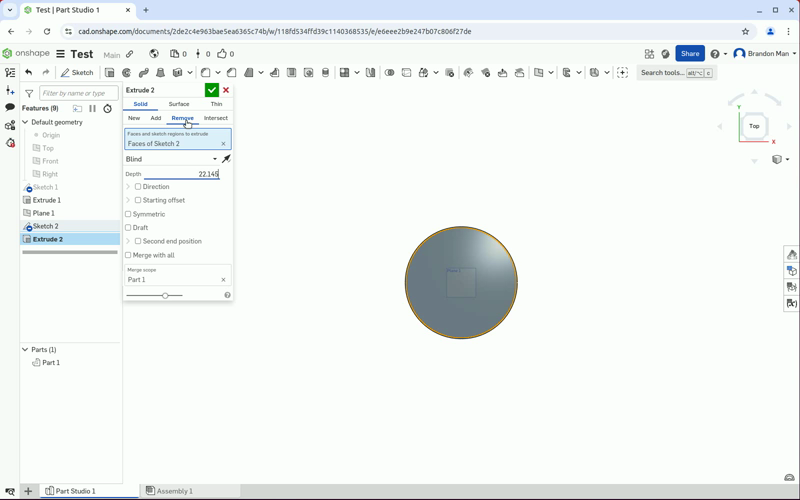
key(tab, 6)
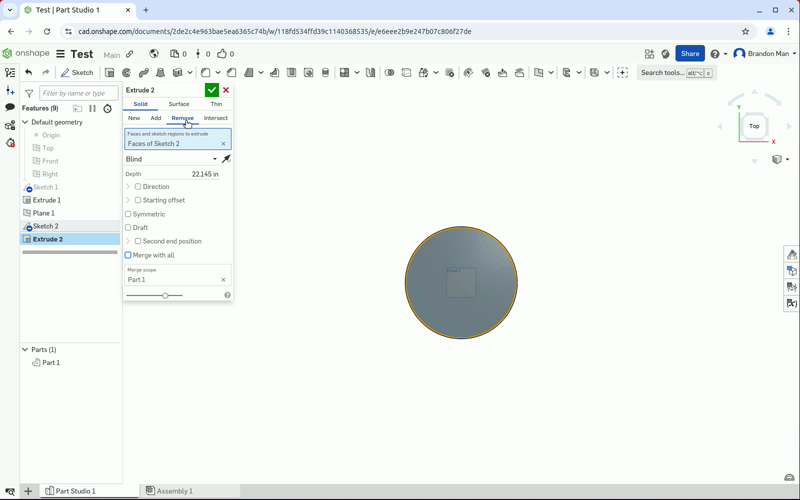
key(space)
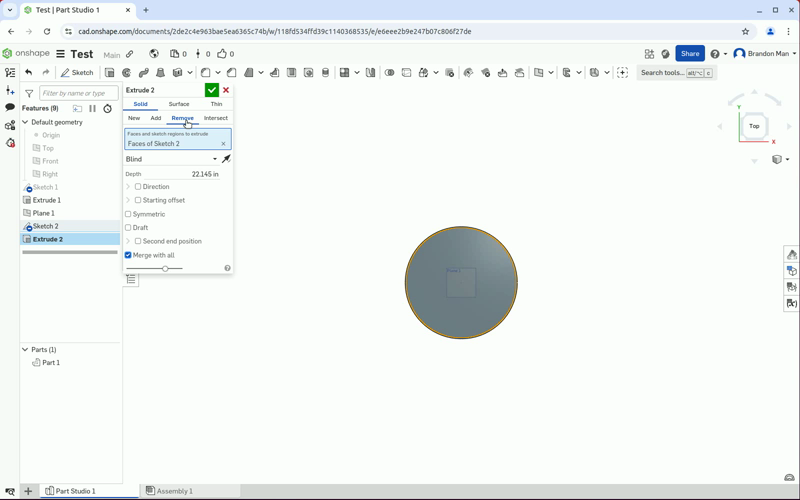
key(enter)
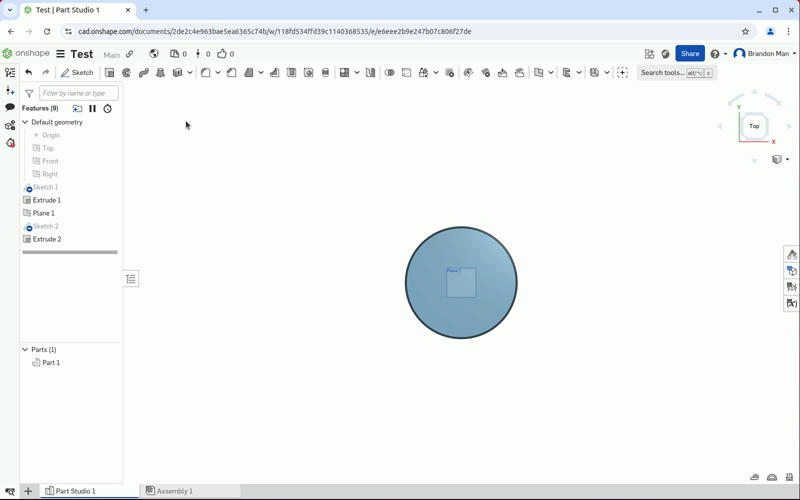
key(shift+h)
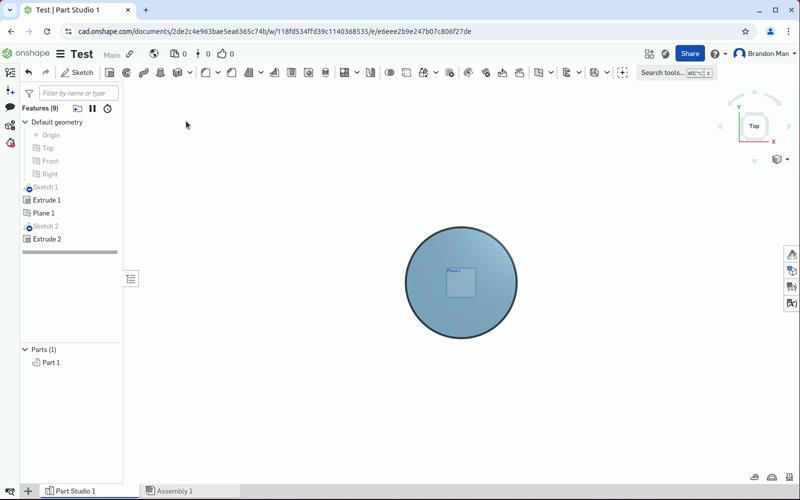
key(shift+h)
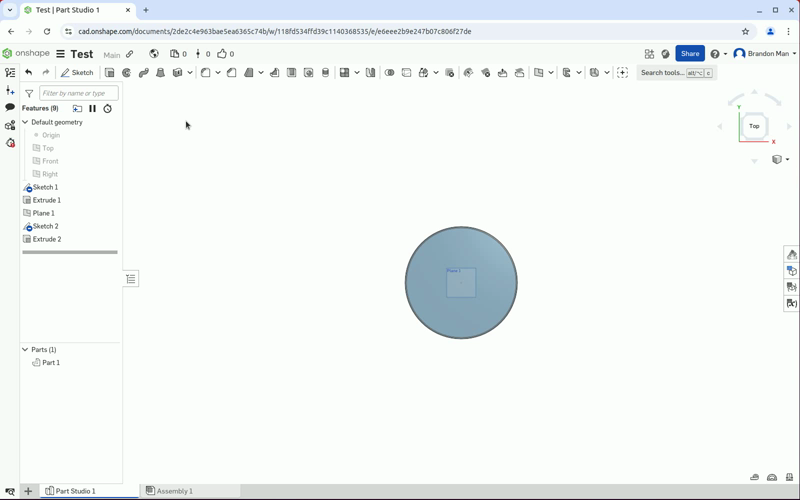
key(shift+7)
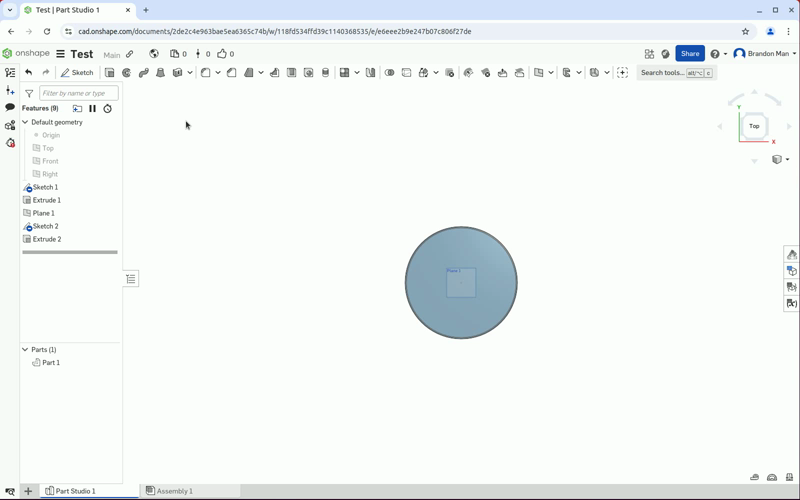
key(up, 3)
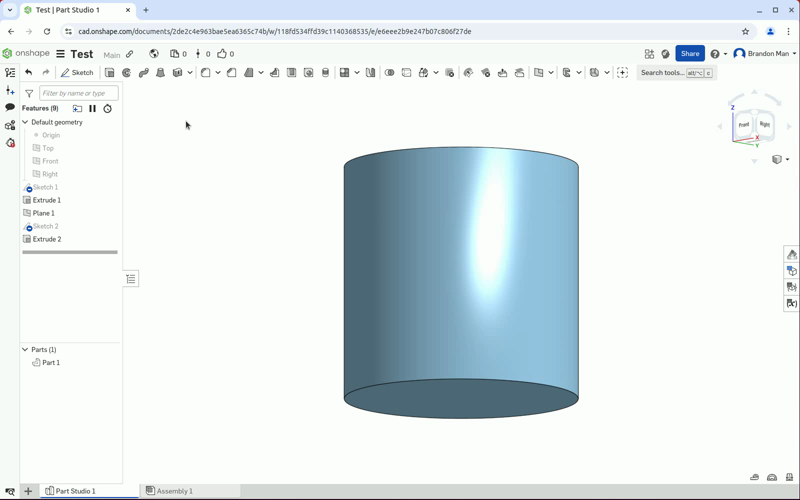
key(left, 3)
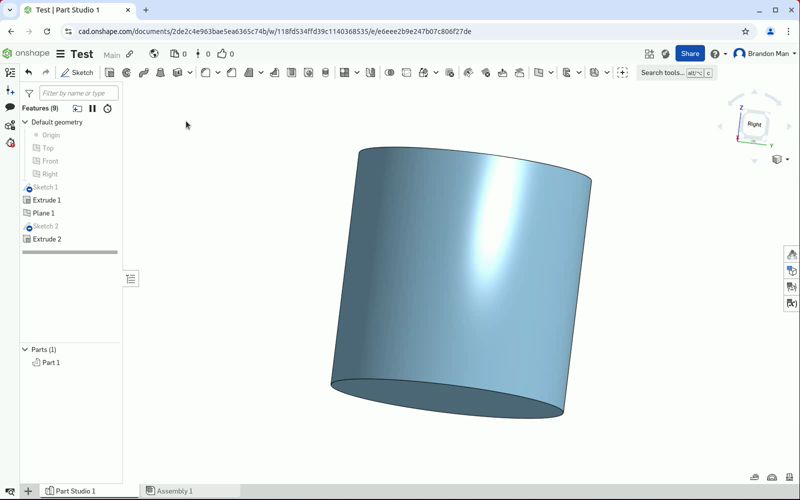
key(right, 3)
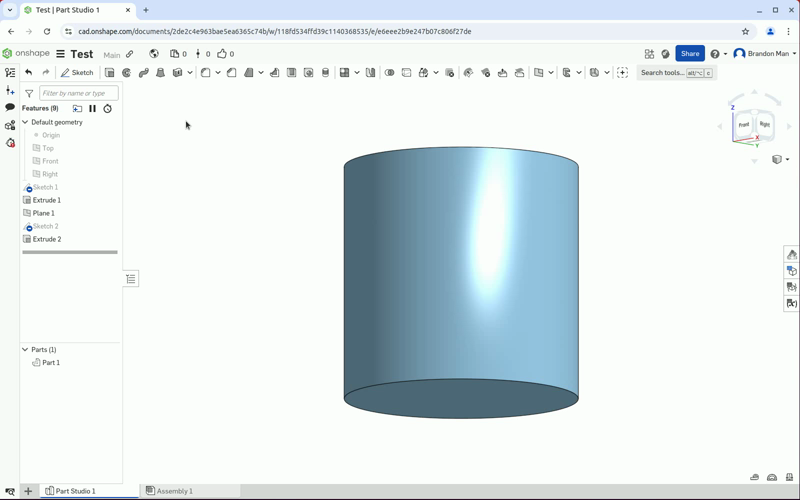
key(down, 3)
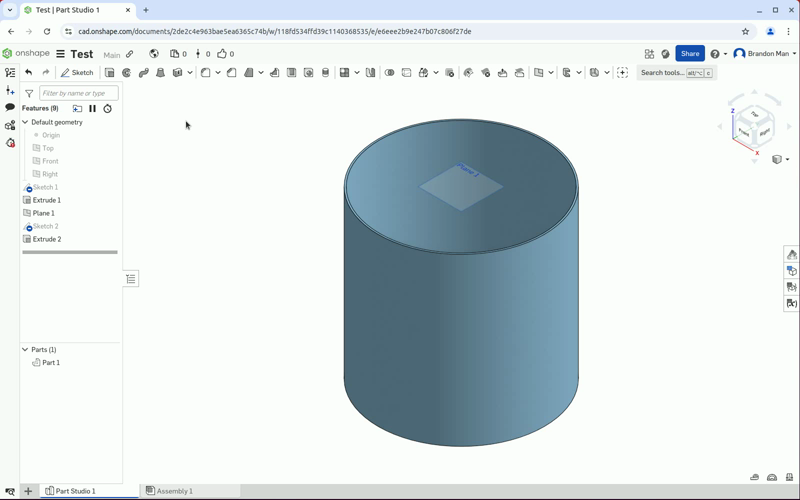
mouse_move(73, 189)
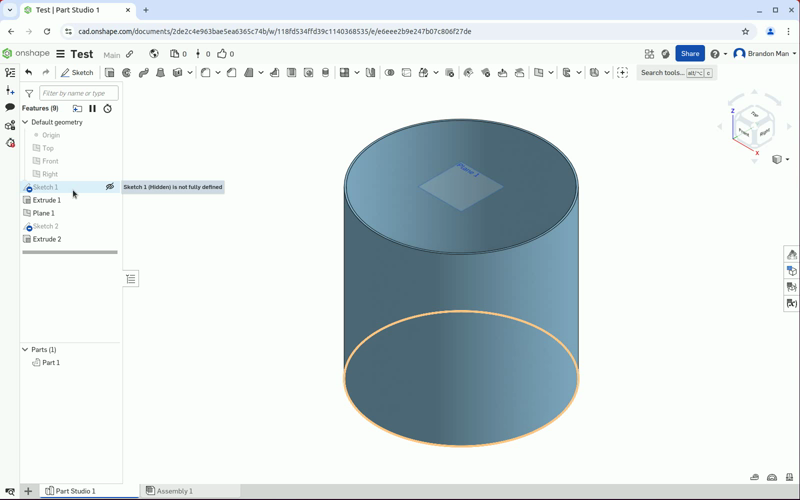
click(73, 189)